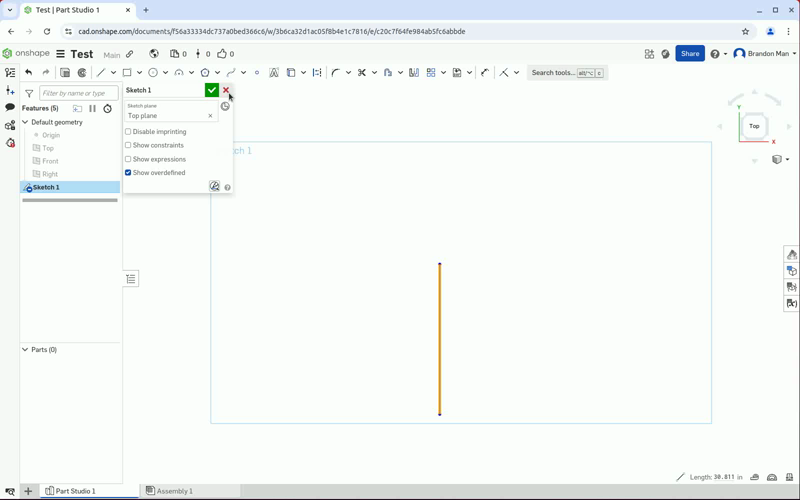
key(shift+h)
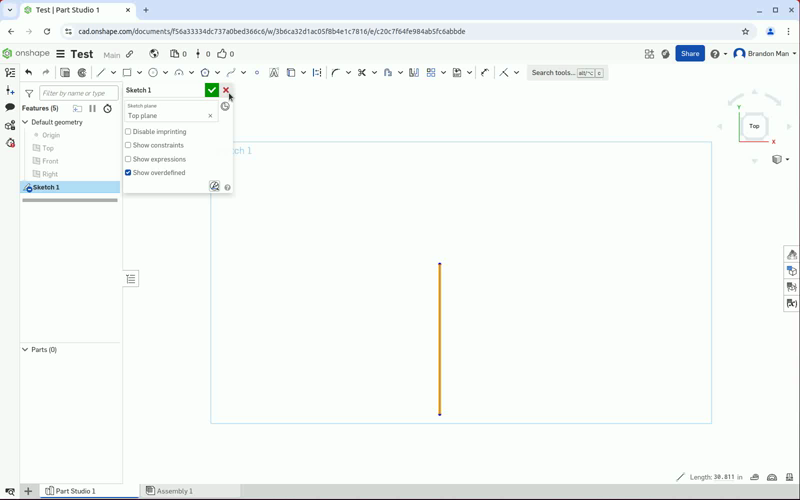
key(shift+s)
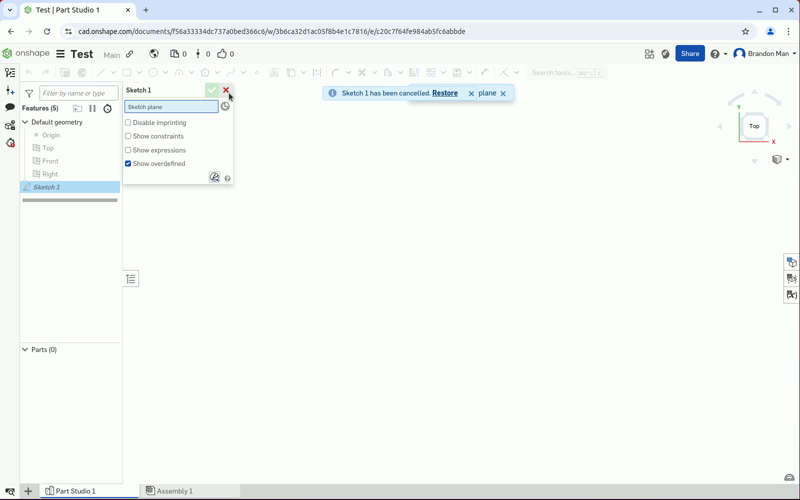
mouse_move(73, 150)
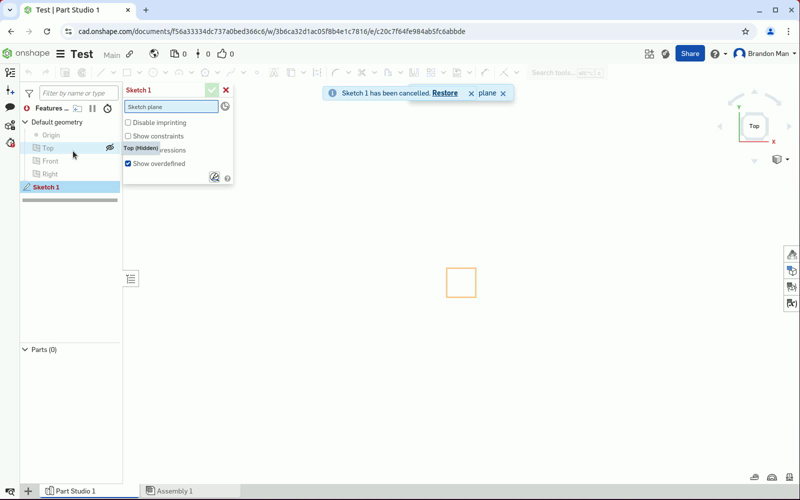
click(73, 150)
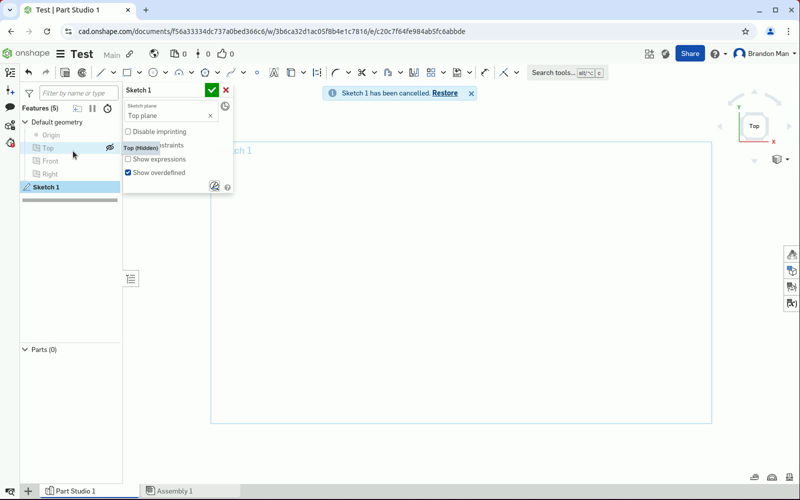
mouse_move(73, 352)
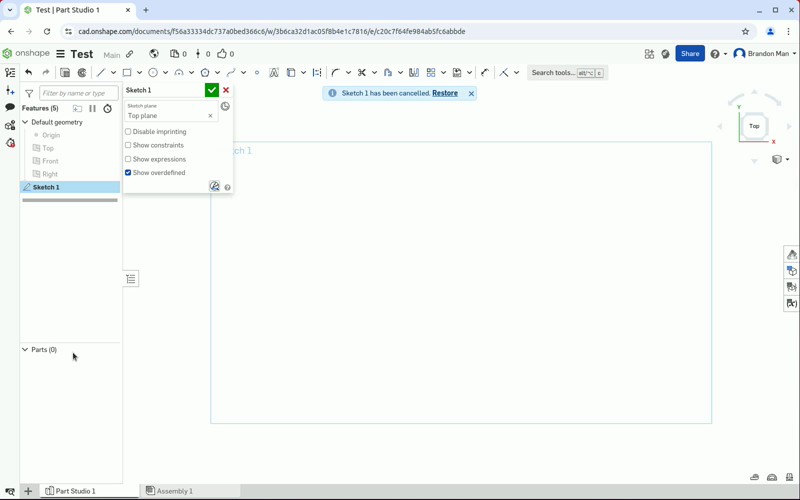
key(y)
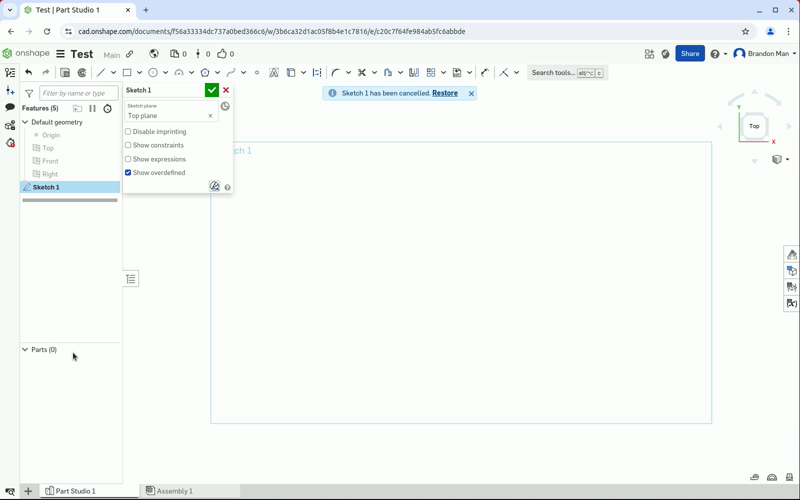
key(c)
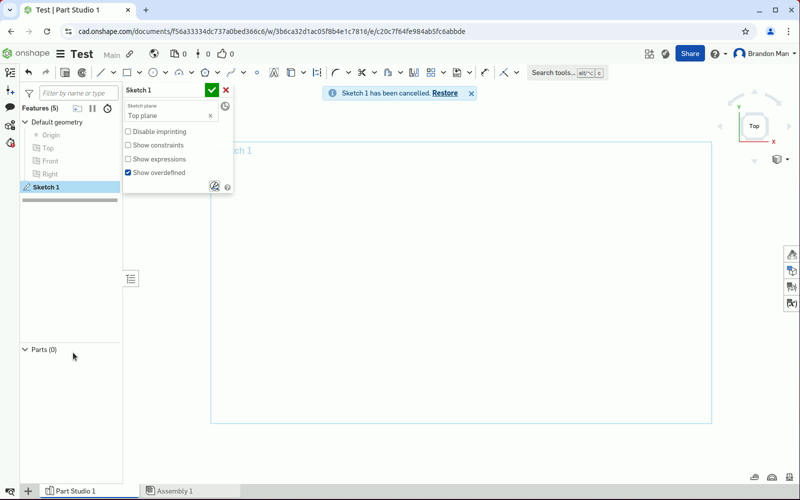
key_down(shift)
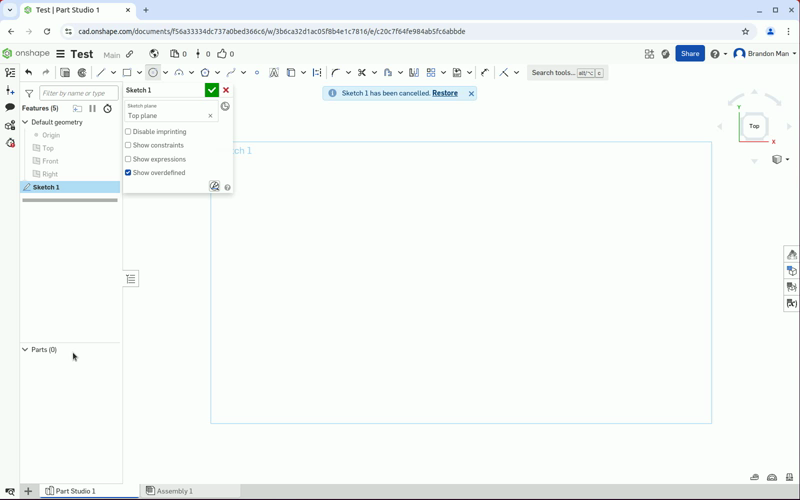
mouse_move(460, 282)
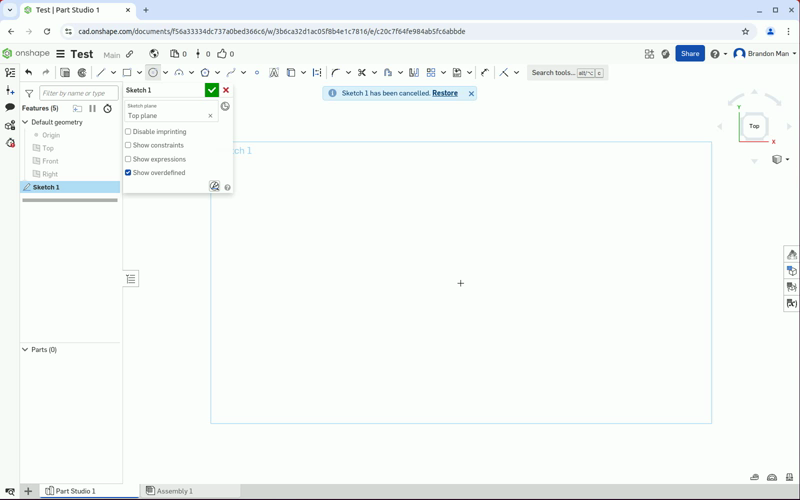
click(460, 282)
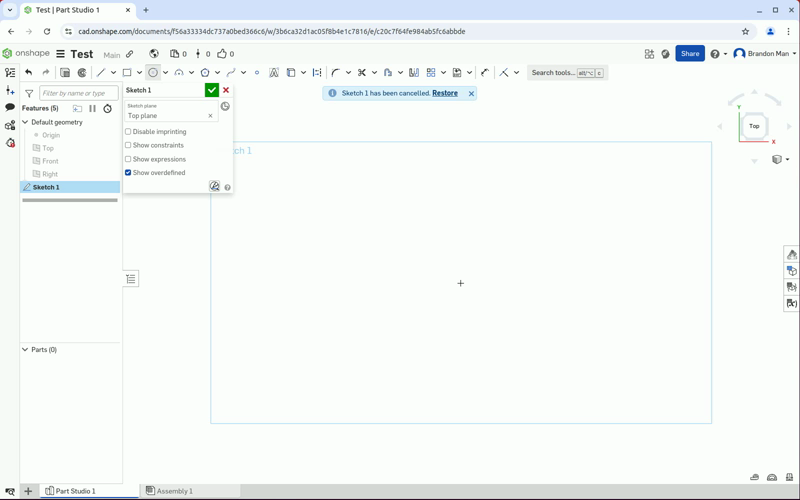
key_up(shift)
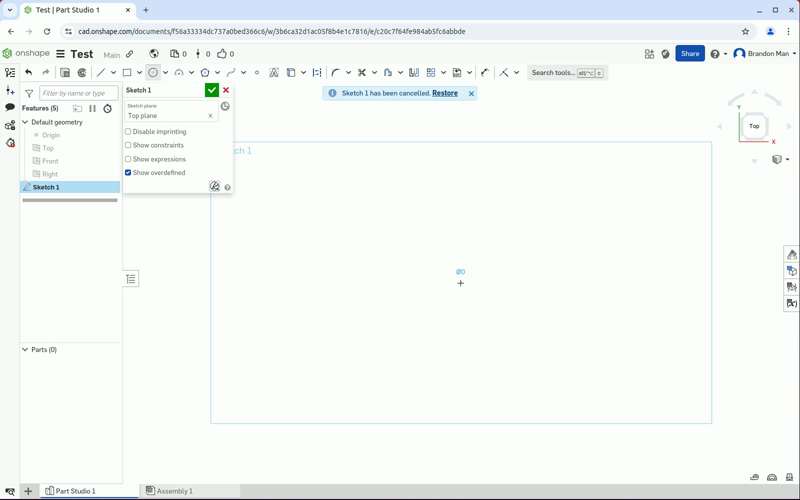
mouse_move(486, 282)
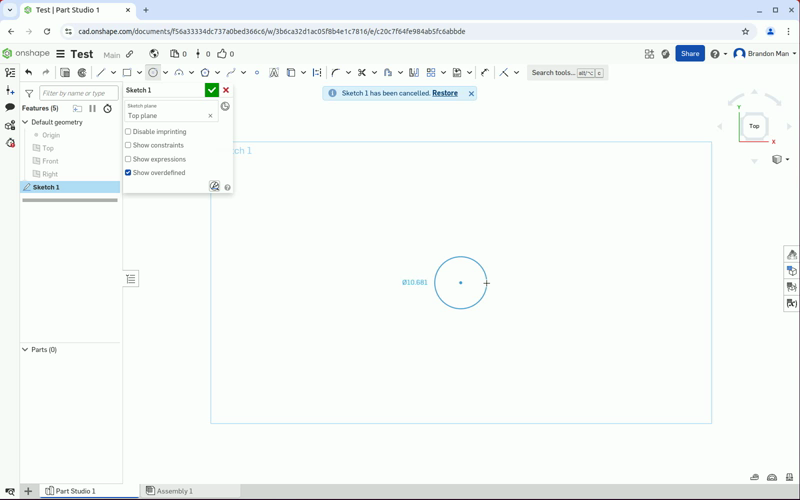
click(486, 282)
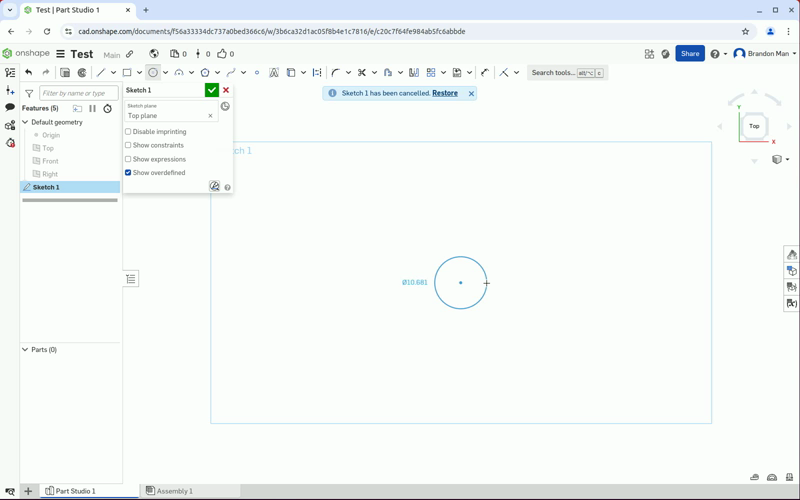
key(esc)
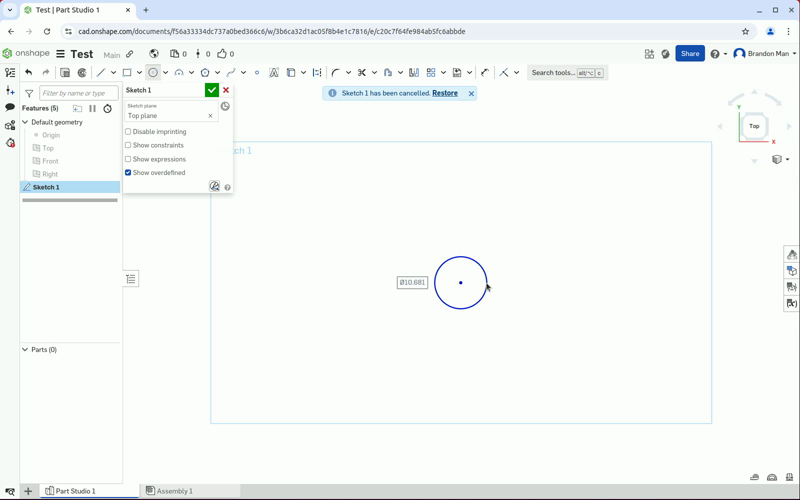
mouse_move(456, 272)
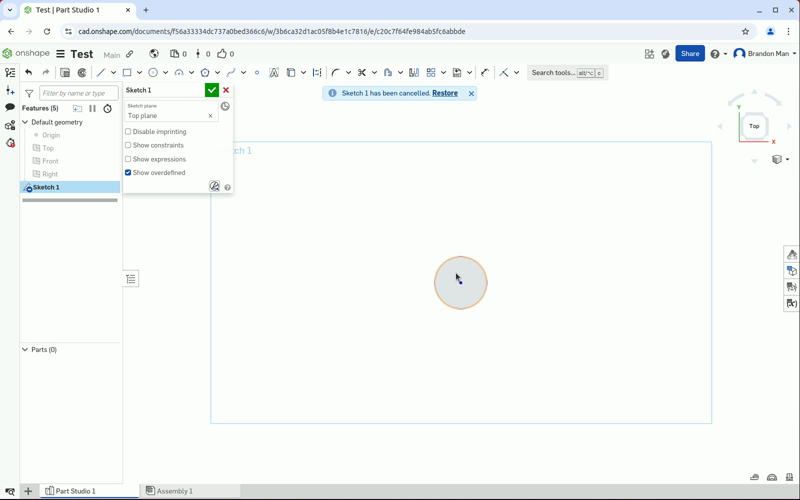
click(456, 272)
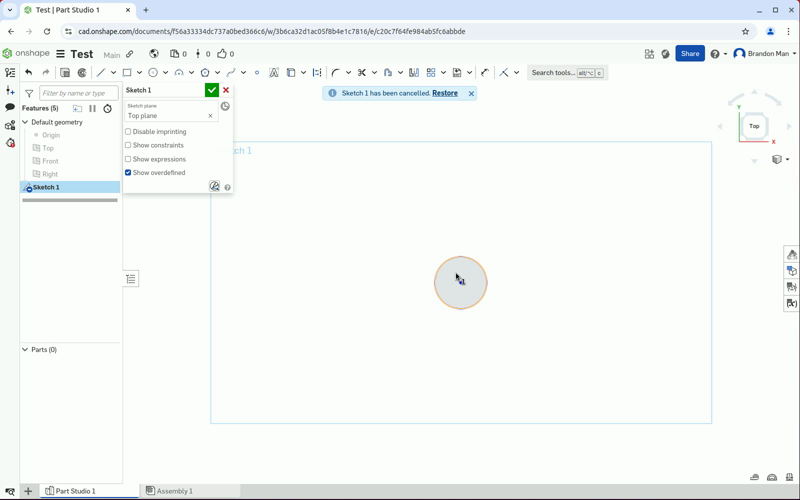
mouse_move(73, 352)
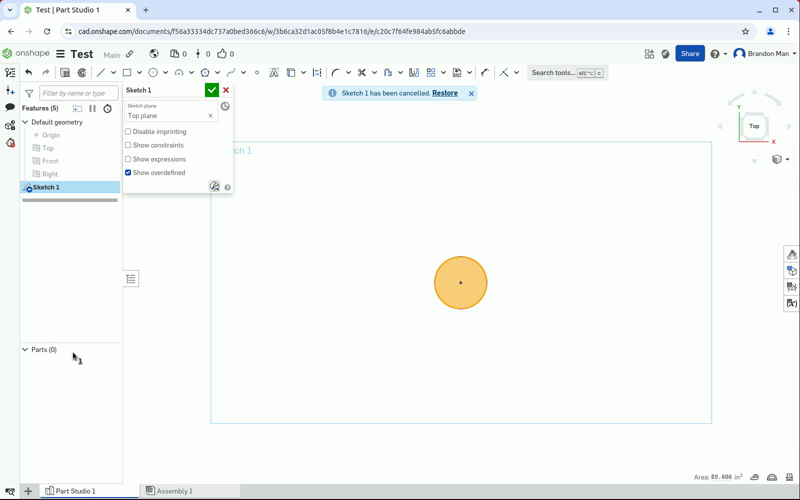
key(shift+y)
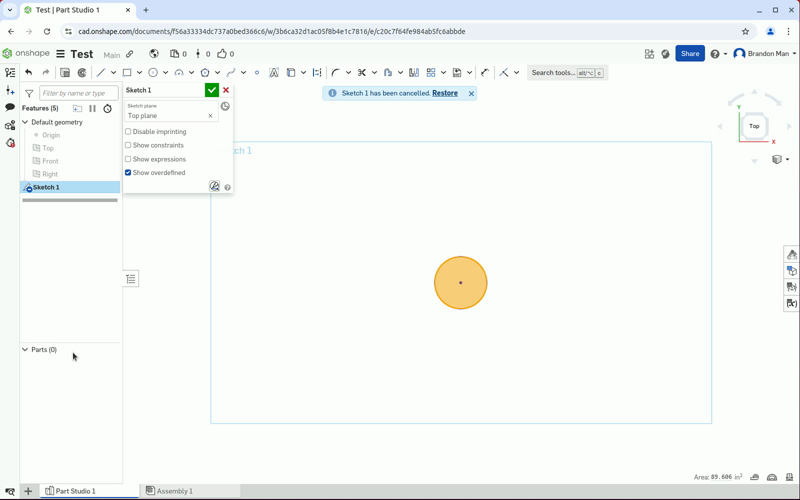
key(shift+e)
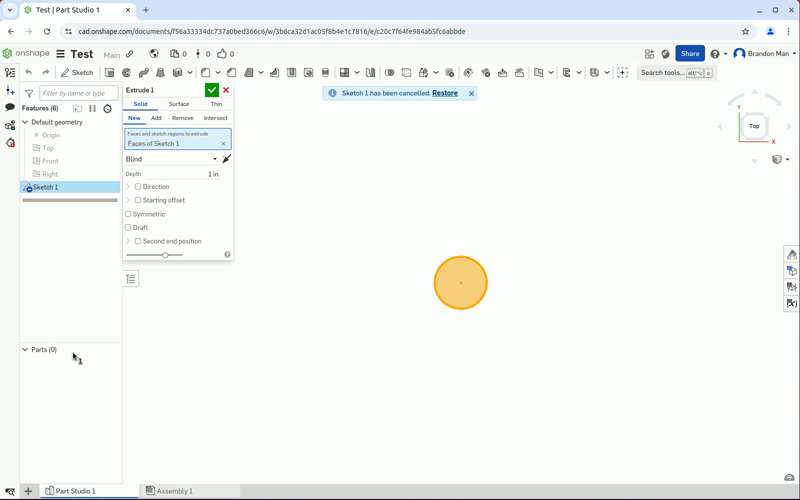
mouse_move(143, 106)
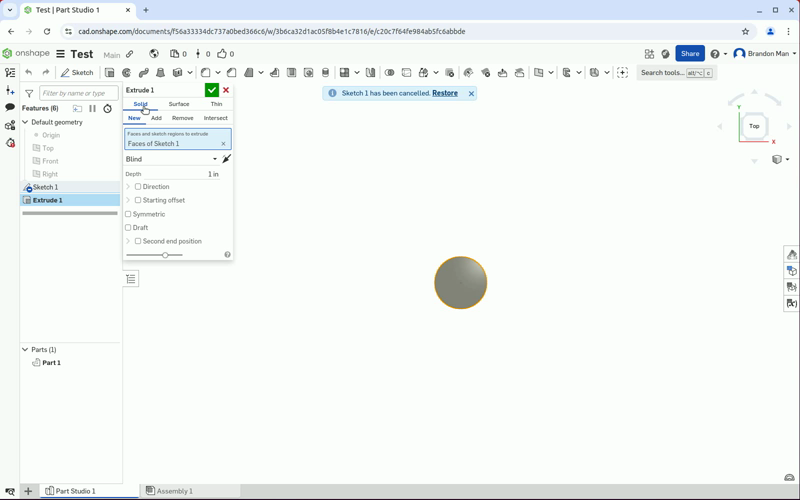
click(143, 106)
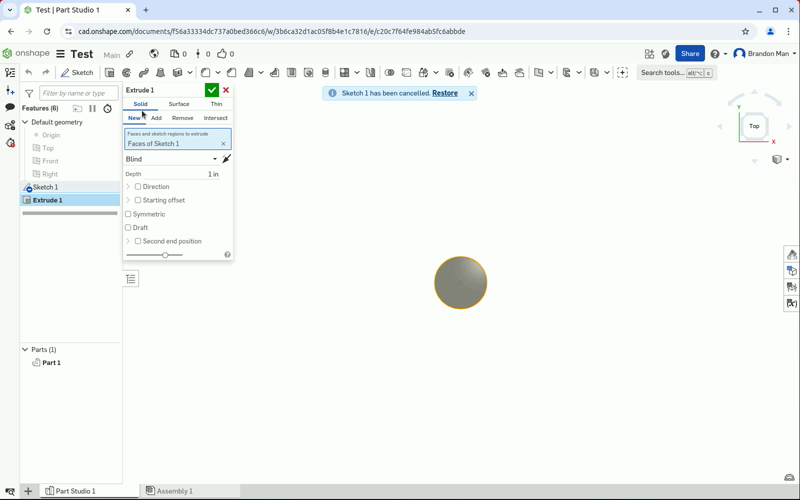
mouse_move(137, 120)
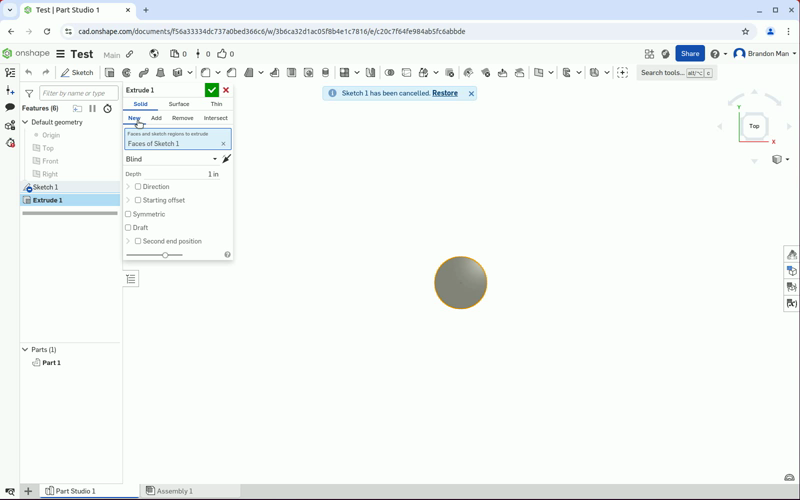
click(137, 120)
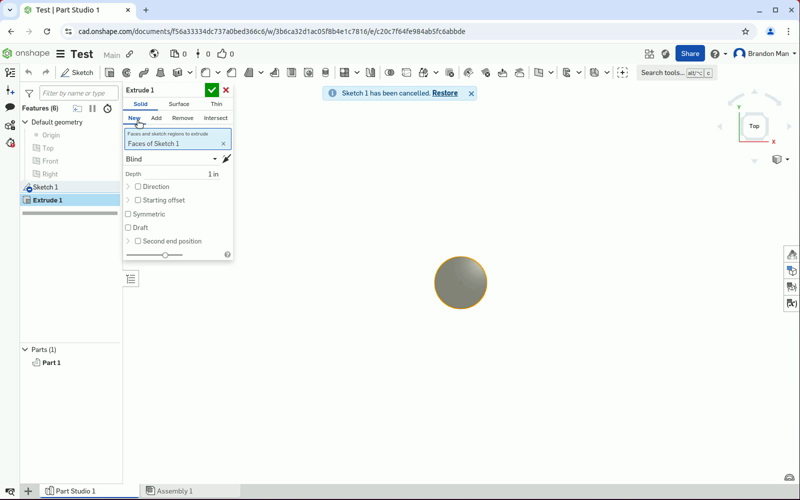
key(tab, 4)
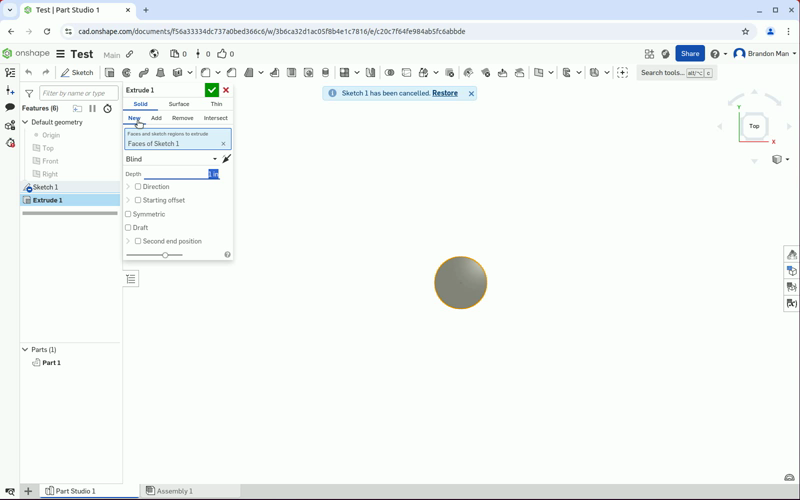
text(-23.108)
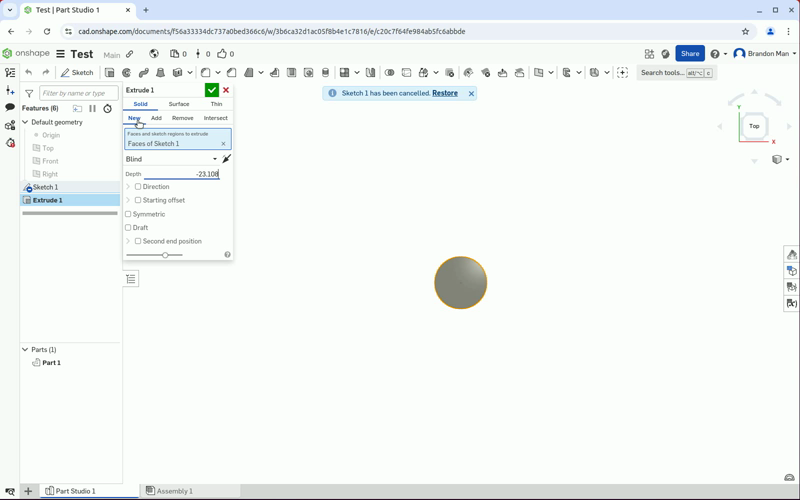
key(enter)
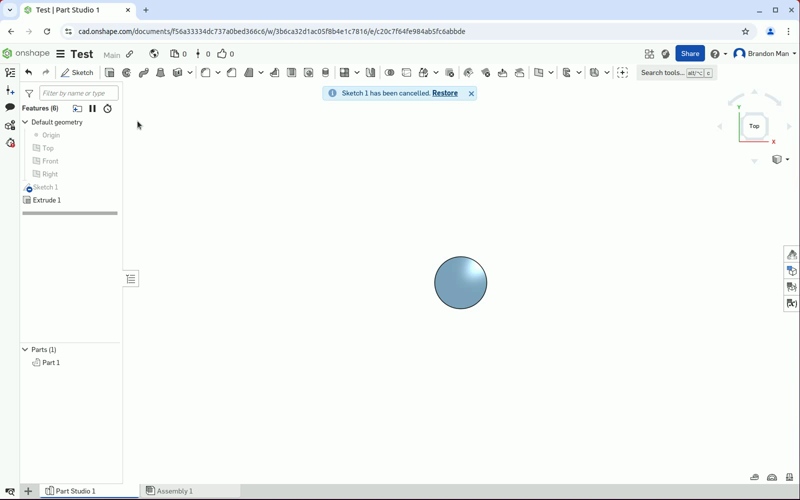
key(shift+h)
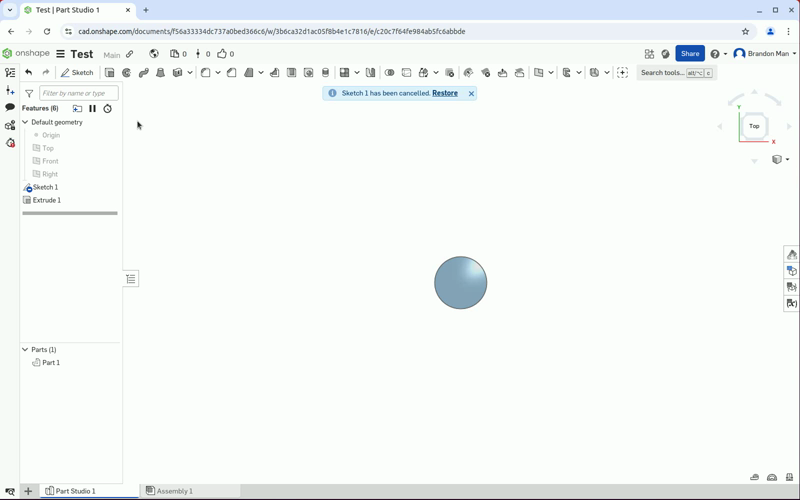
key(shift+h)
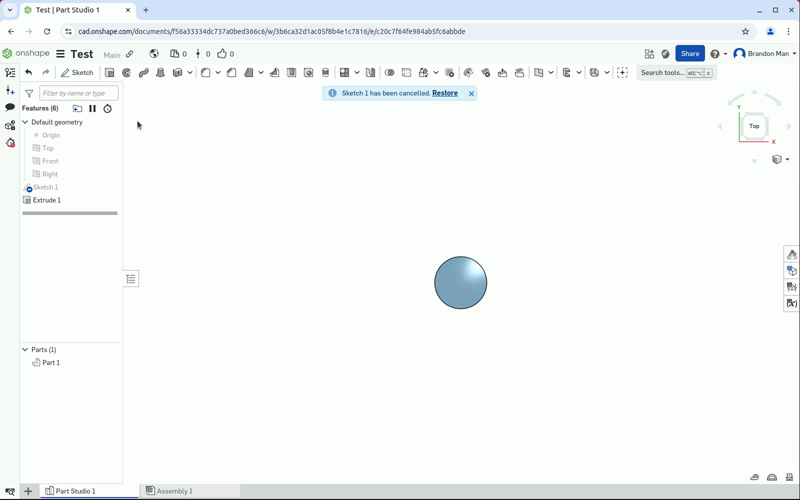
mouse_move(73, 189)
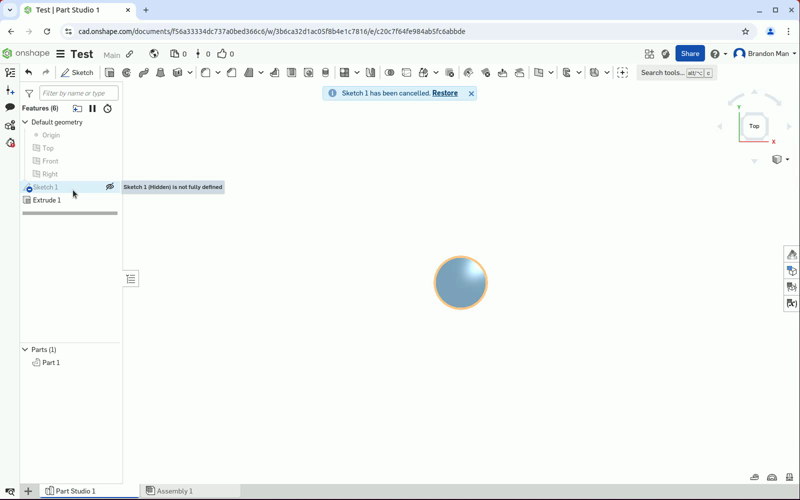
click(73, 189)
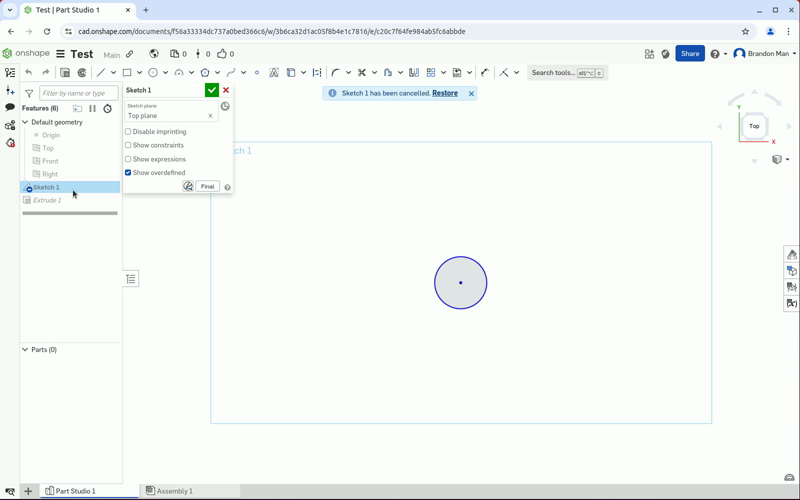
mouse_move(229, 92)
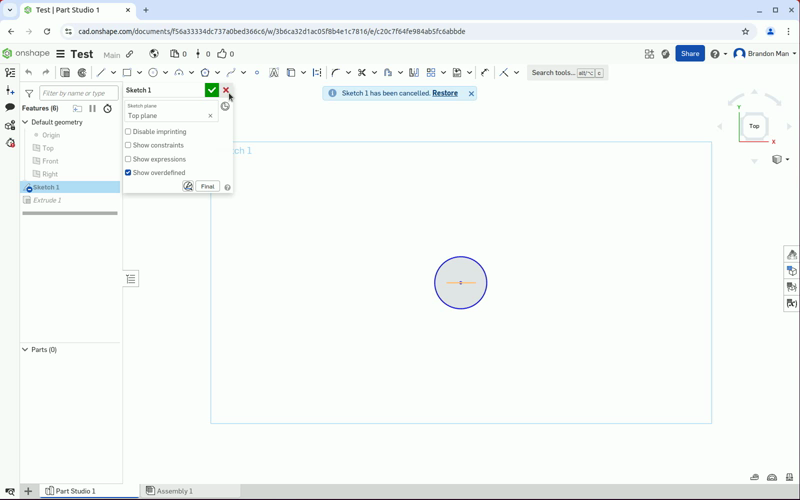
click(229, 92)
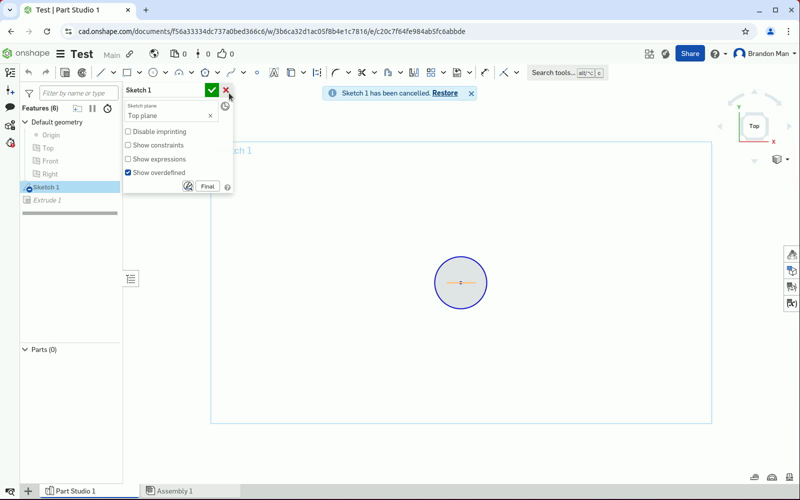
key(shift+s)
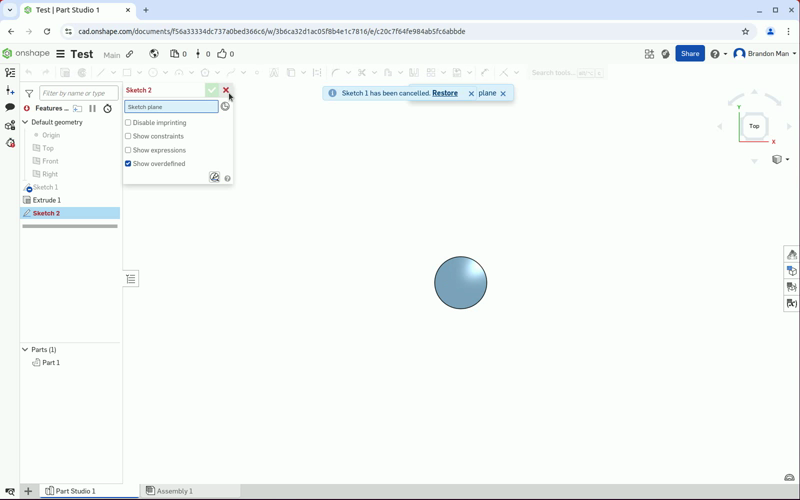
mouse_move(73, 150)
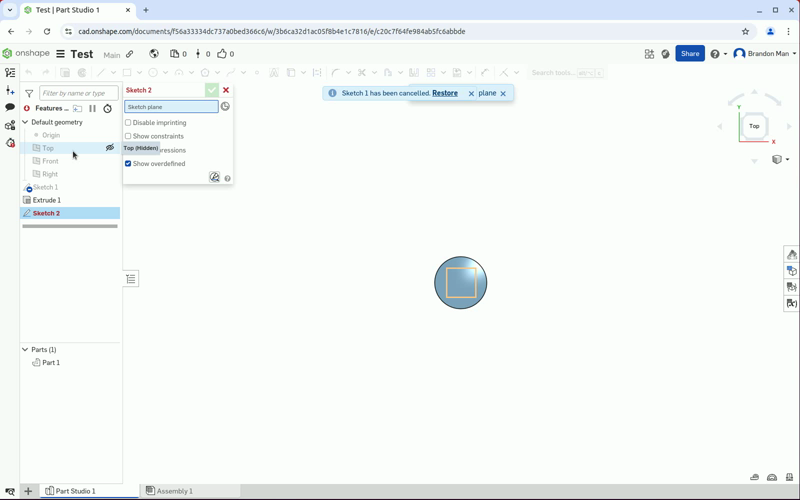
click(73, 150)
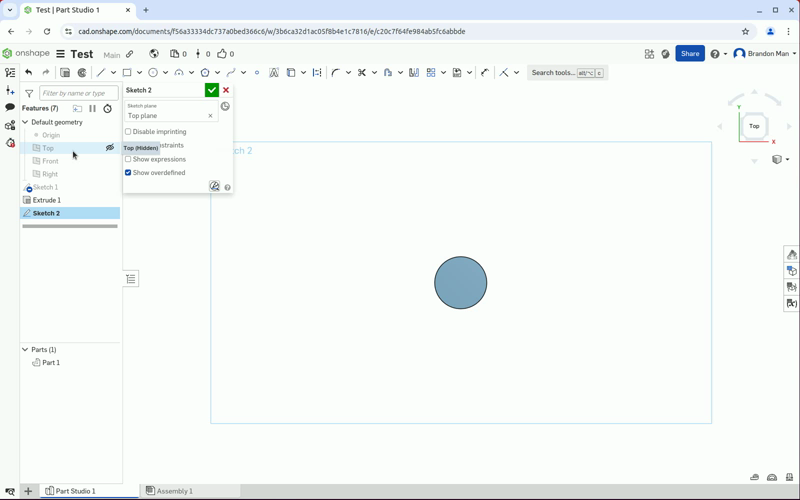
mouse_move(73, 352)
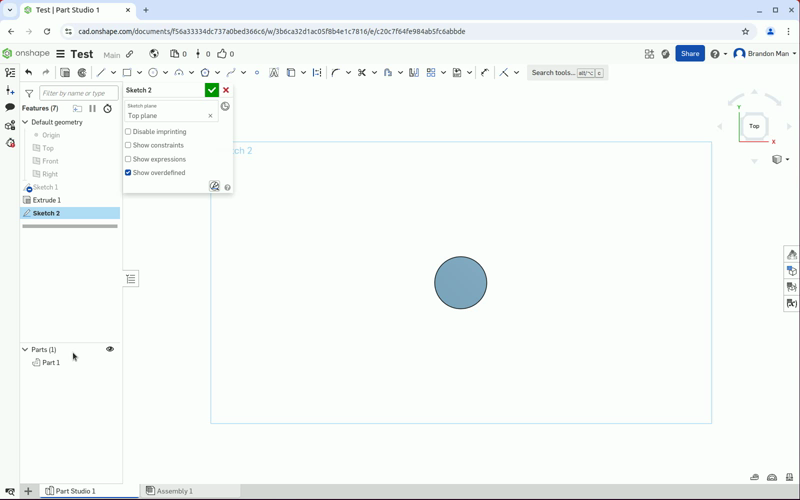
key(y)
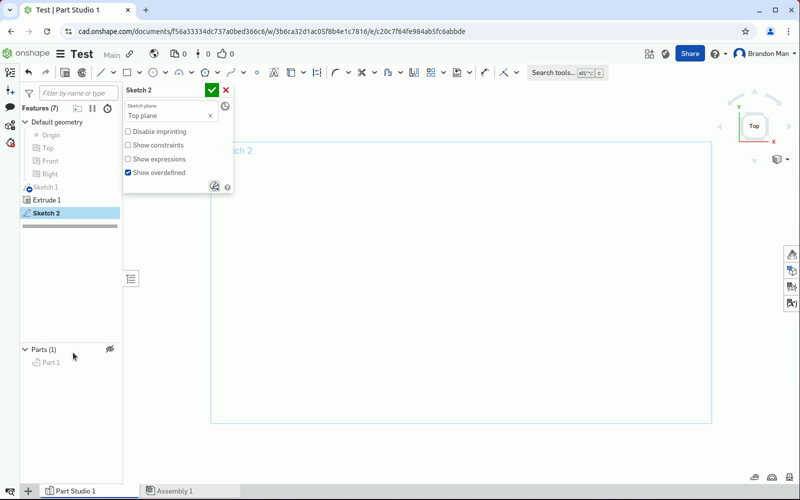
key(c)
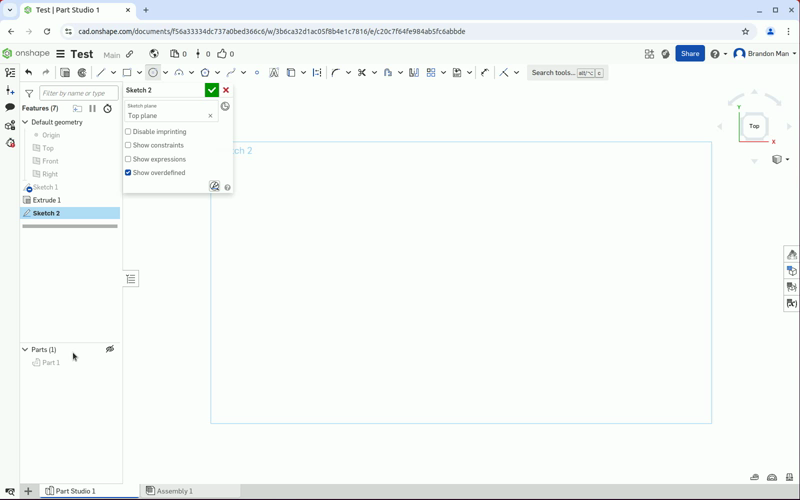
key_down(shift)
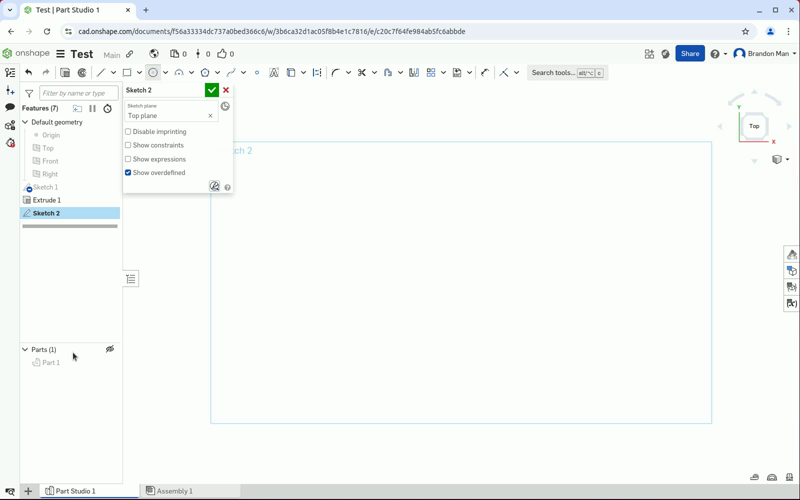
mouse_move(461, 282)
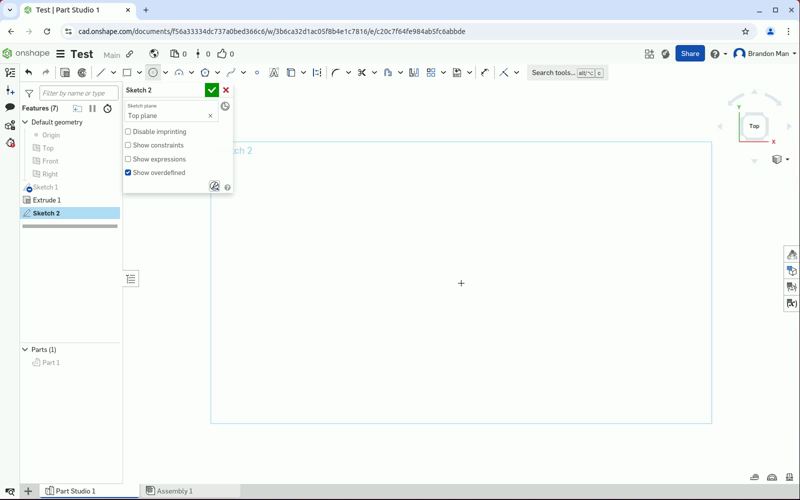
click(461, 282)
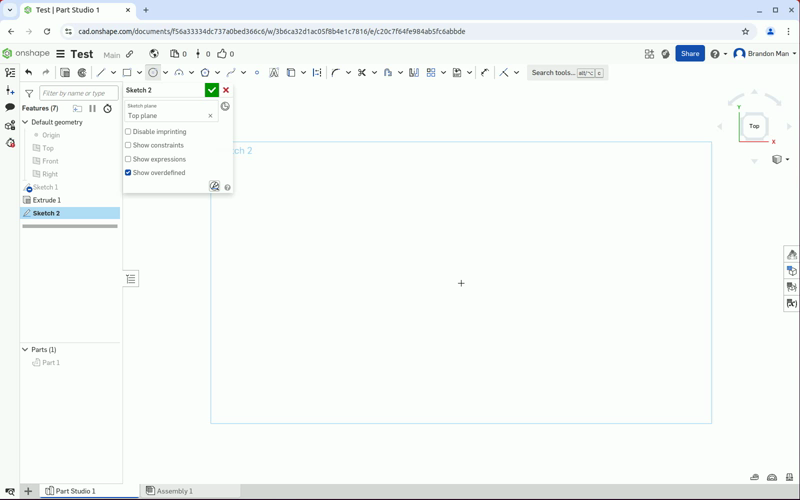
key_up(shift)
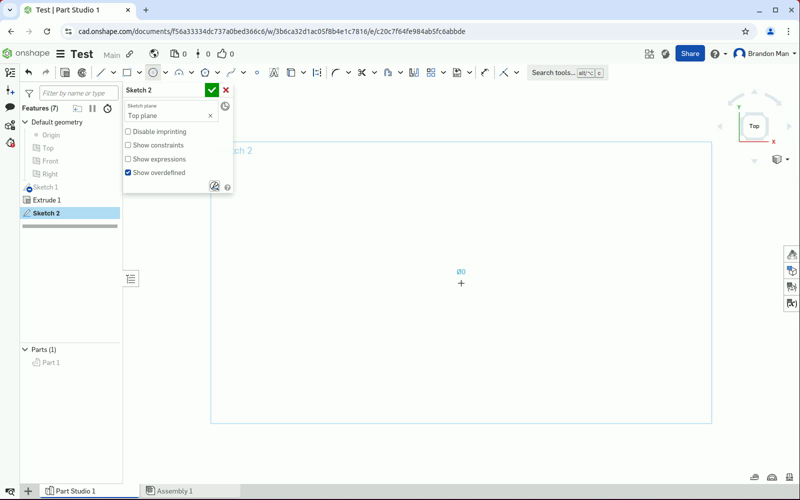
mouse_move(472, 282)
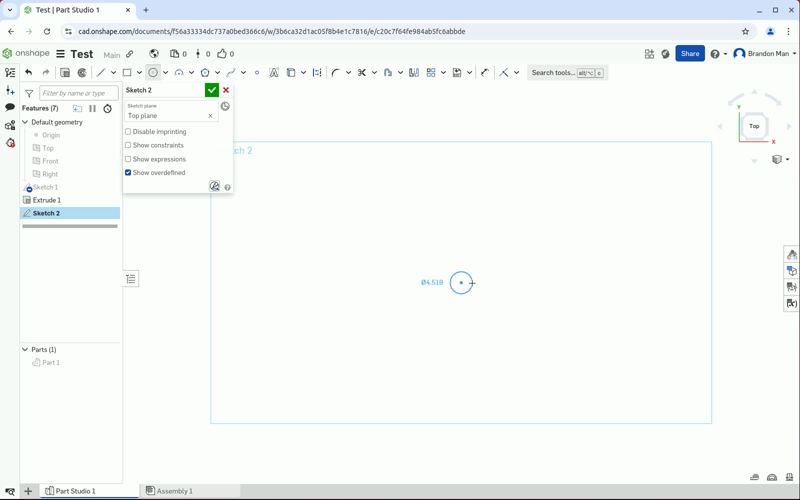
click(472, 282)
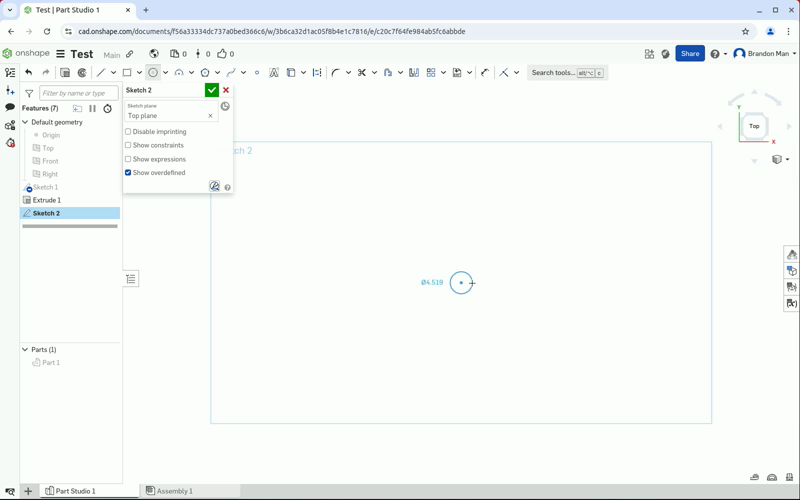
key(esc)
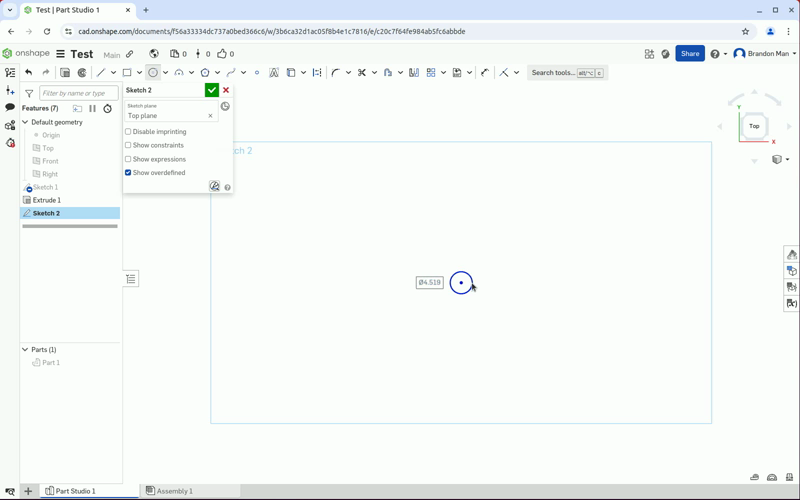
mouse_move(458, 285)
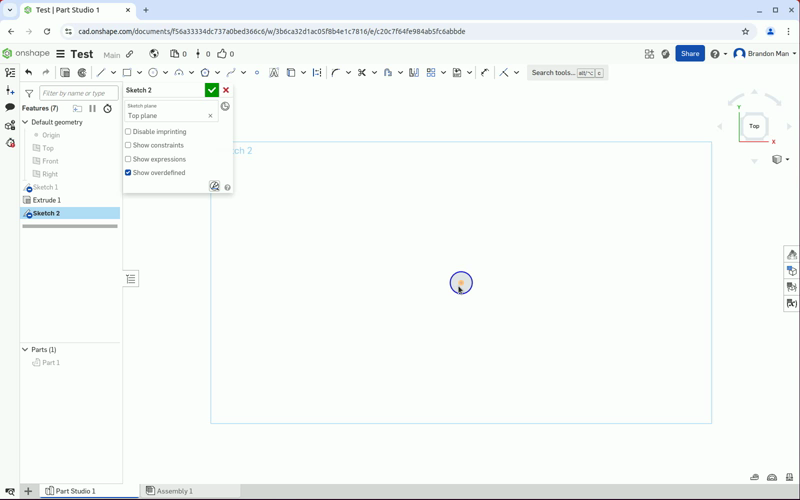
scroll(6)
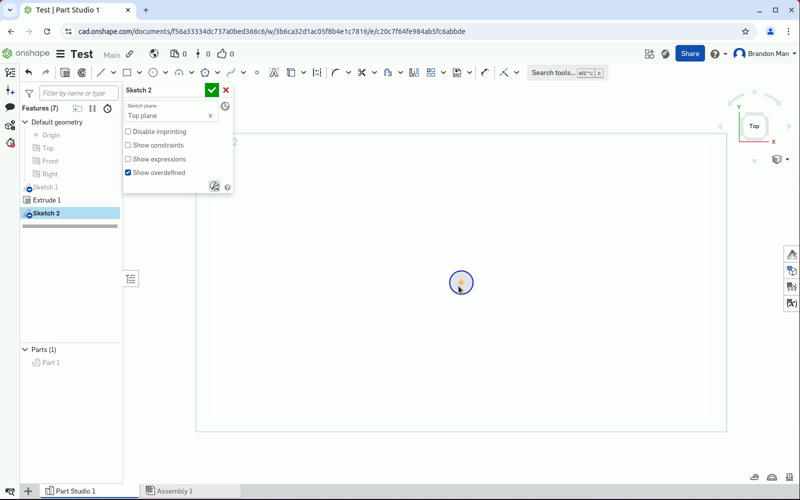
scroll(6)
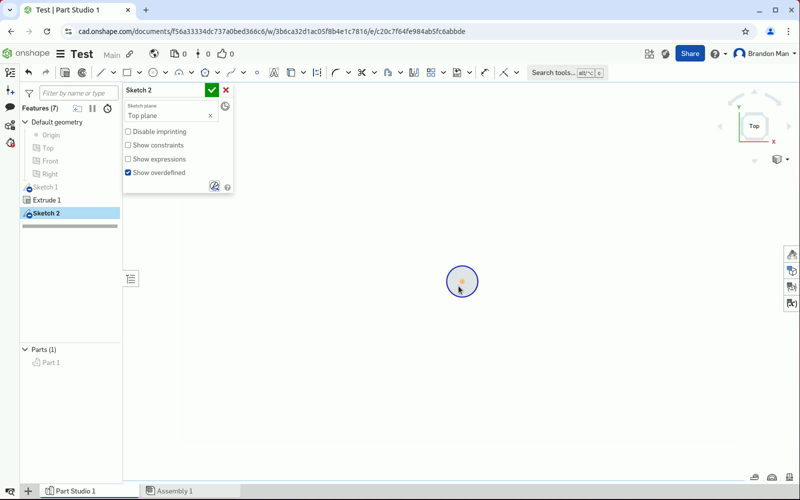
scroll(6)
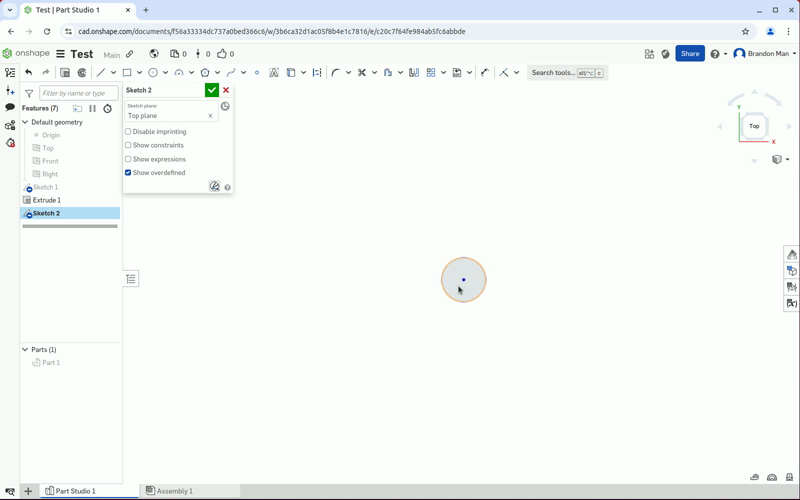
scroll(6)
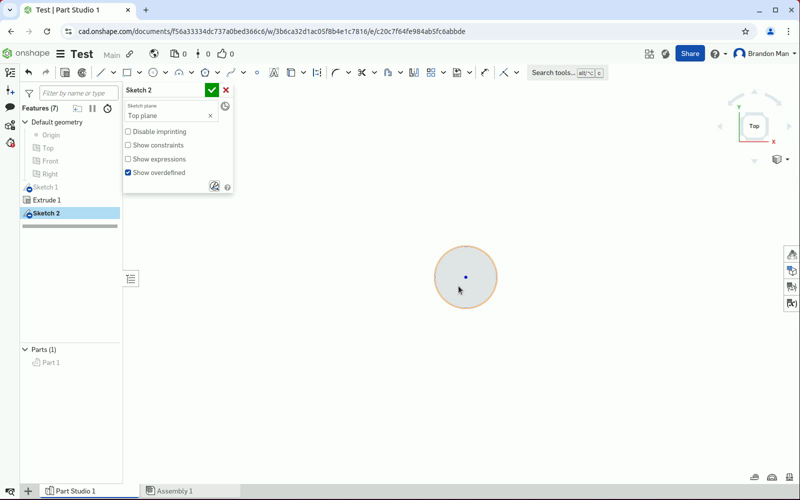
scroll(6)
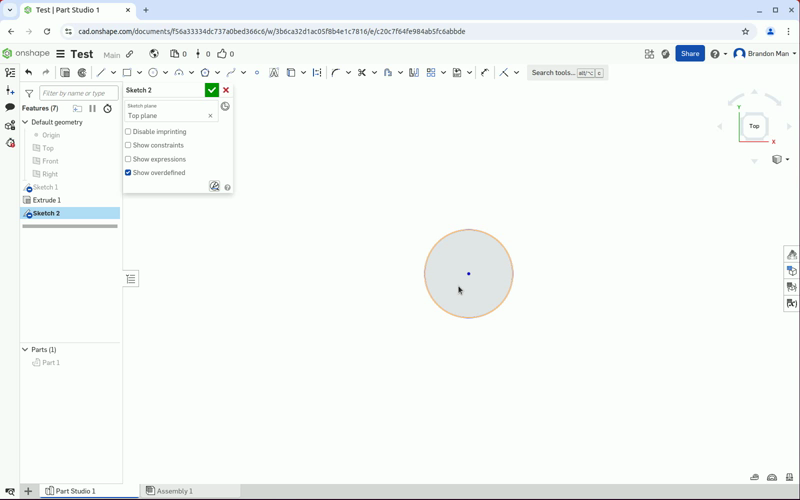
scroll(6)
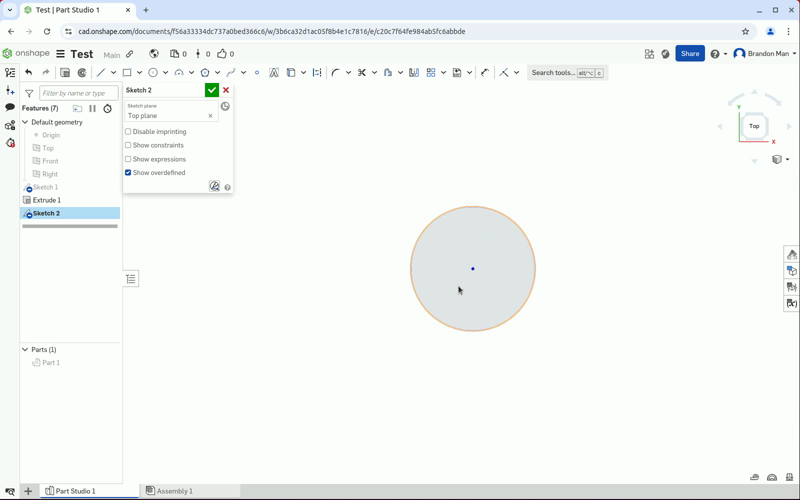
scroll(6)
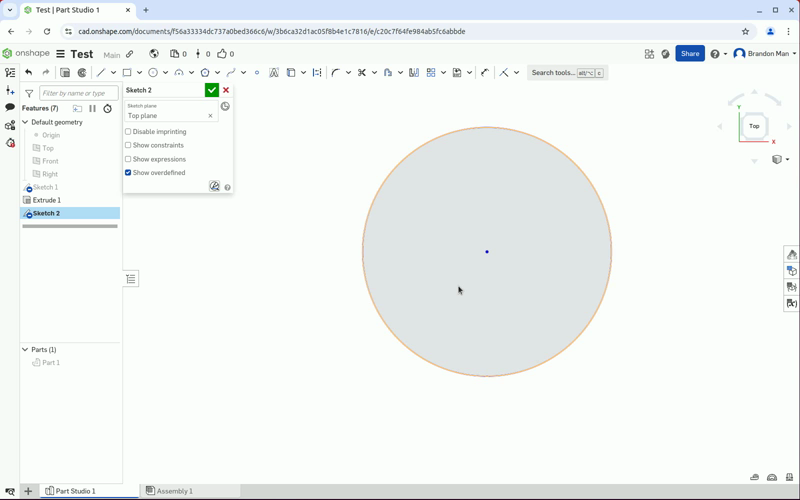
click(458, 285)
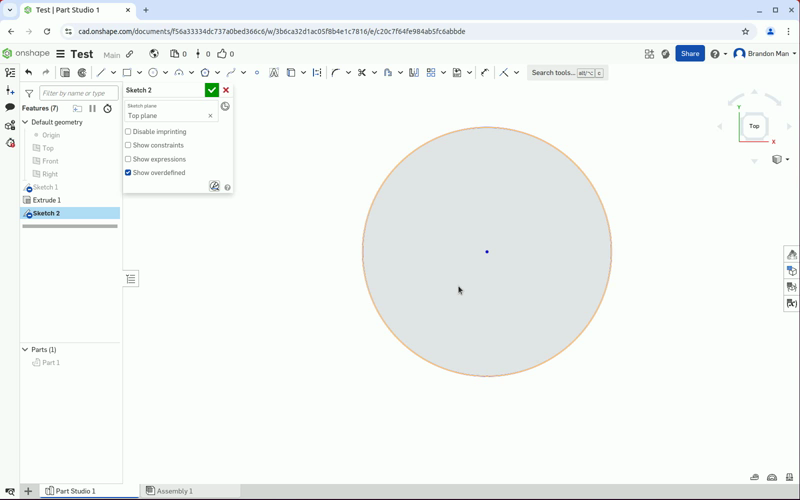
scroll(-6)
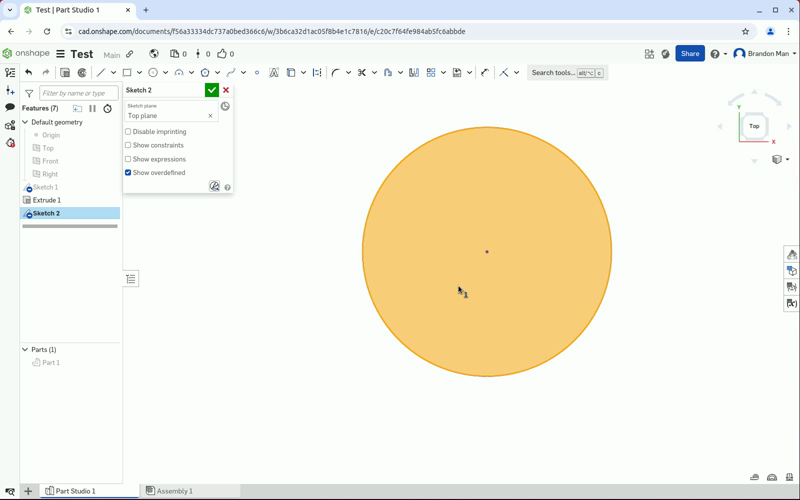
scroll(-6)
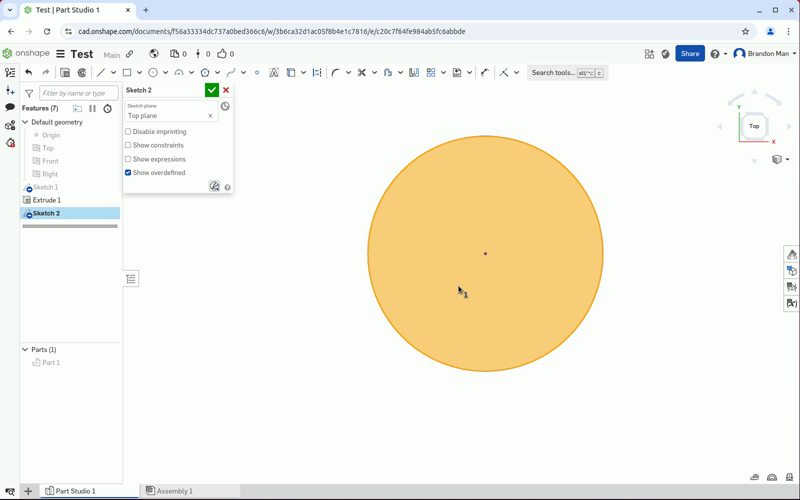
scroll(-6)
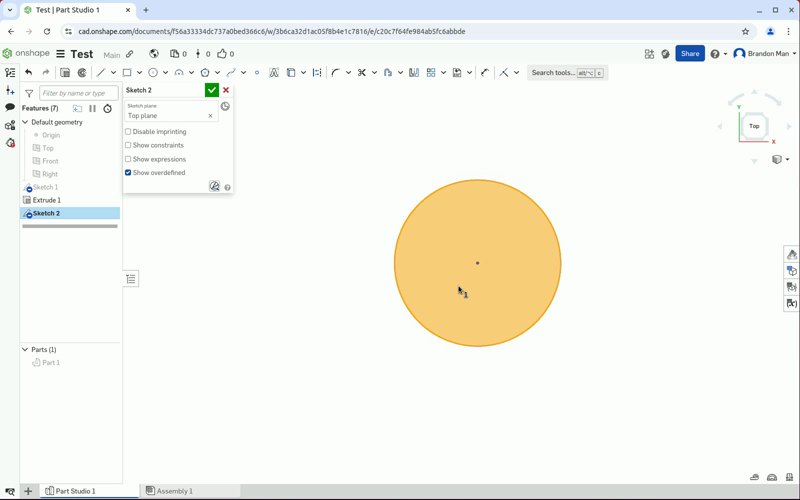
scroll(-6)
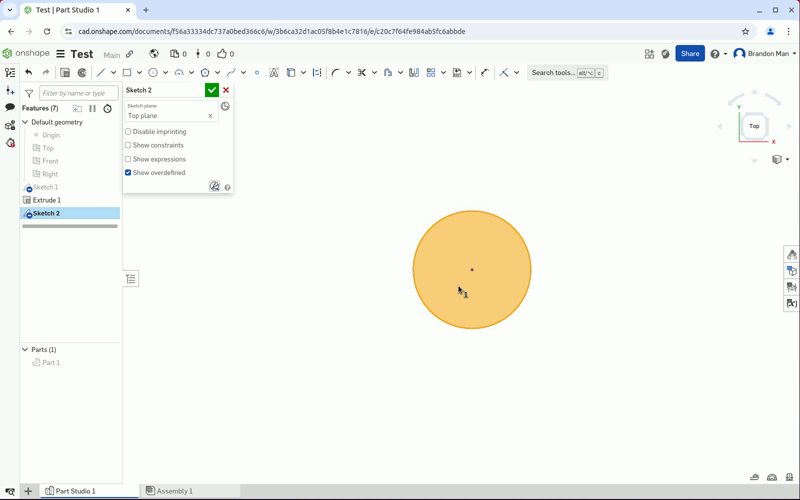
scroll(-6)
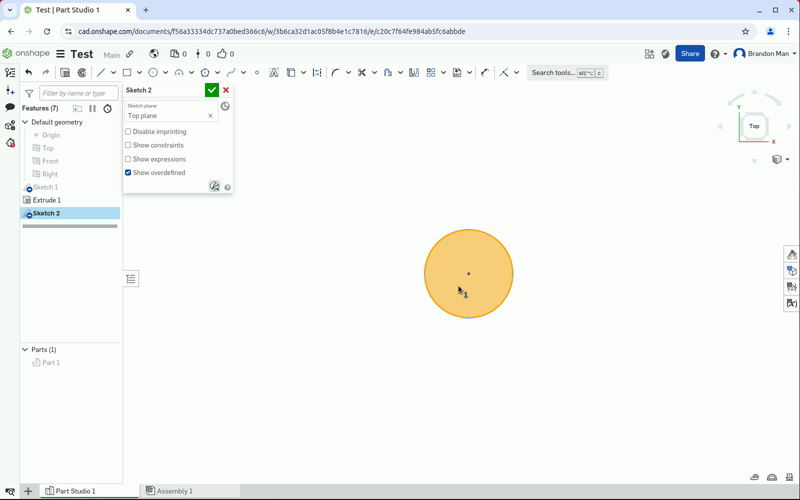
scroll(-6)
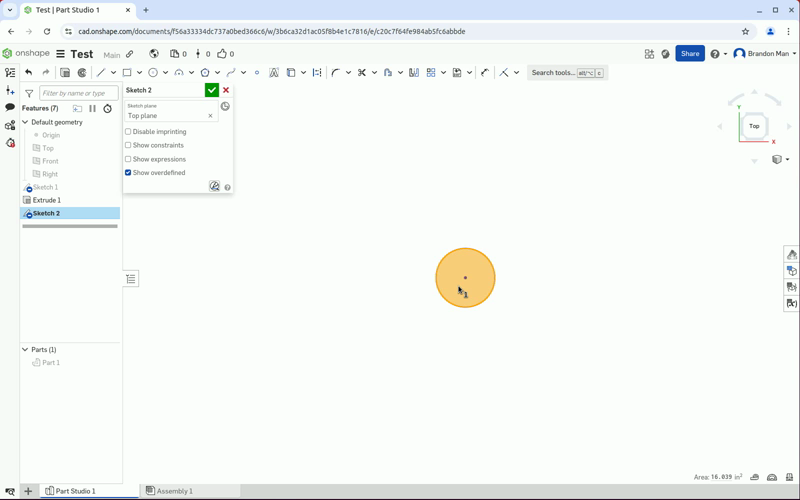
scroll(-6)
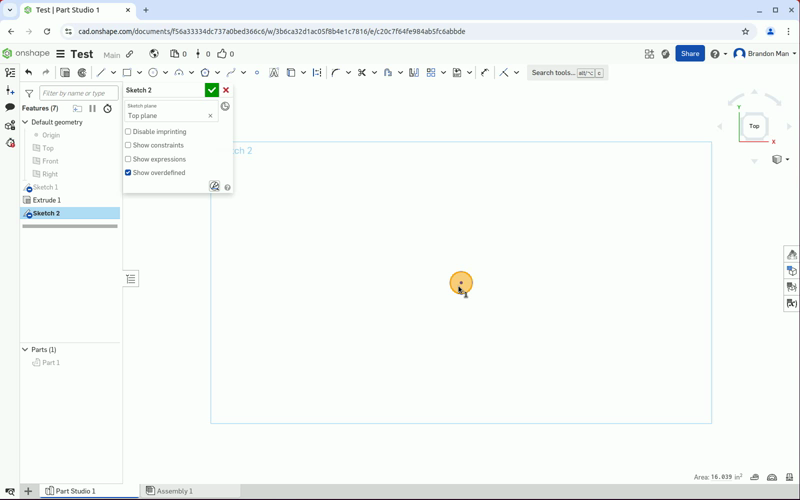
mouse_move(73, 352)
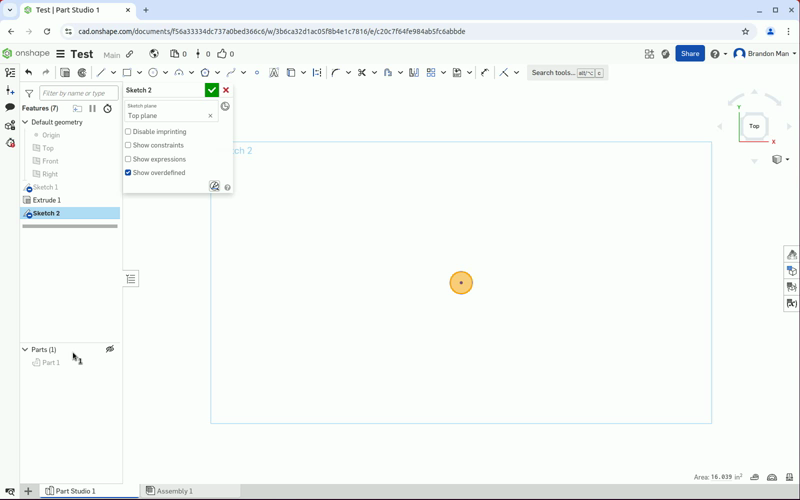
key(shift+y)
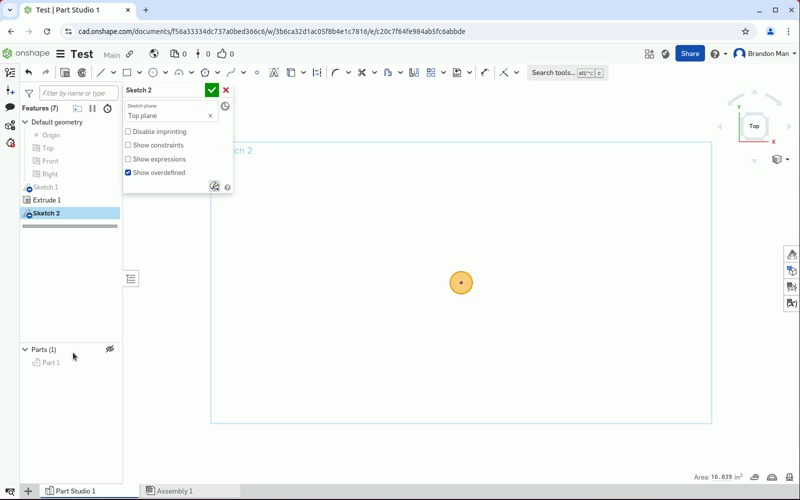
key(shift+e)
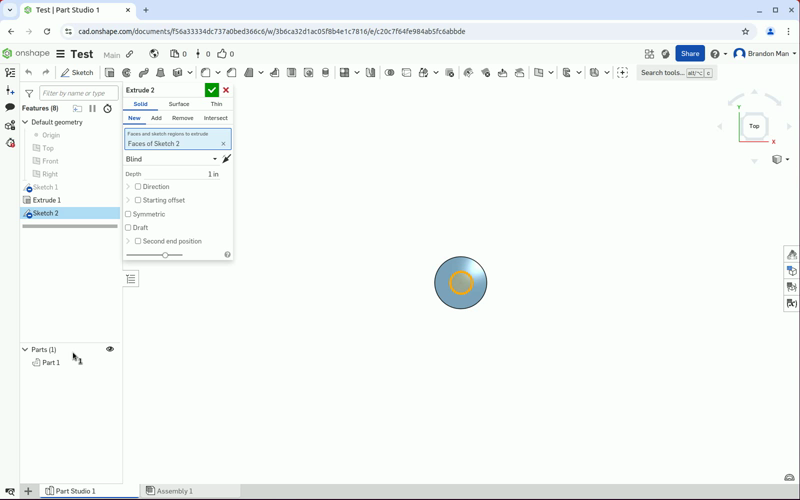
mouse_move(143, 106)
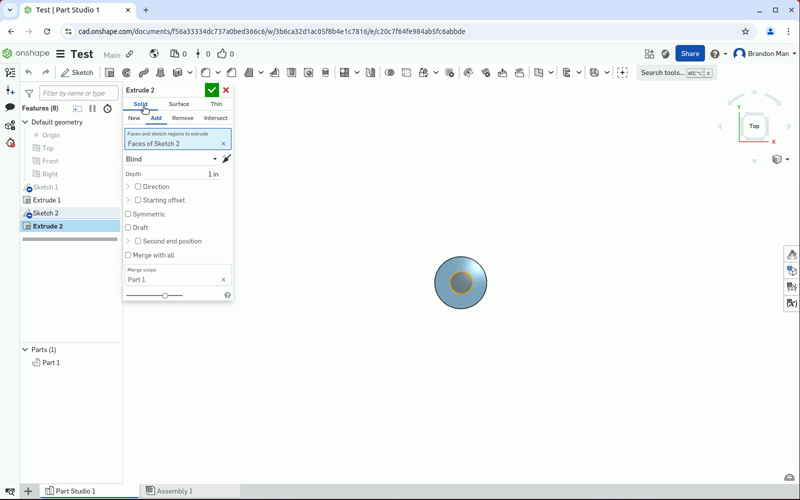
click(143, 106)
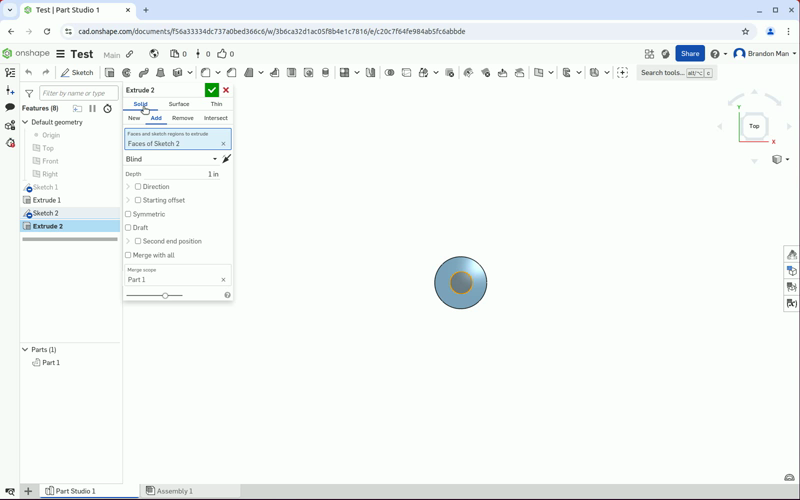
mouse_move(137, 120)
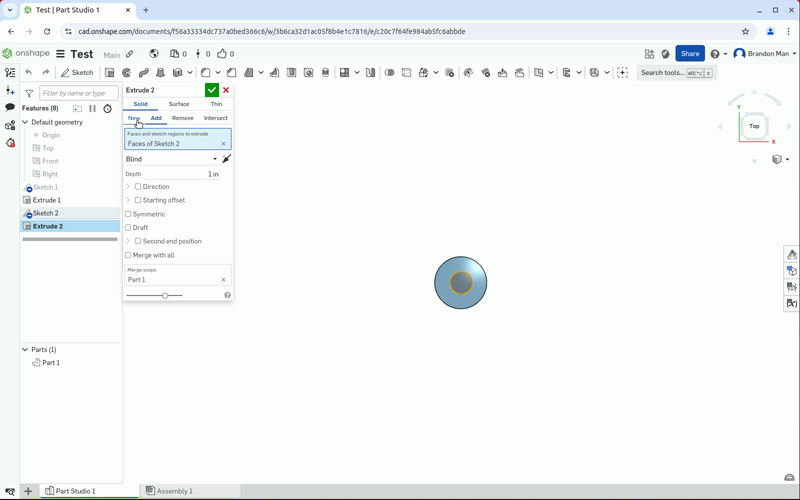
click(137, 120)
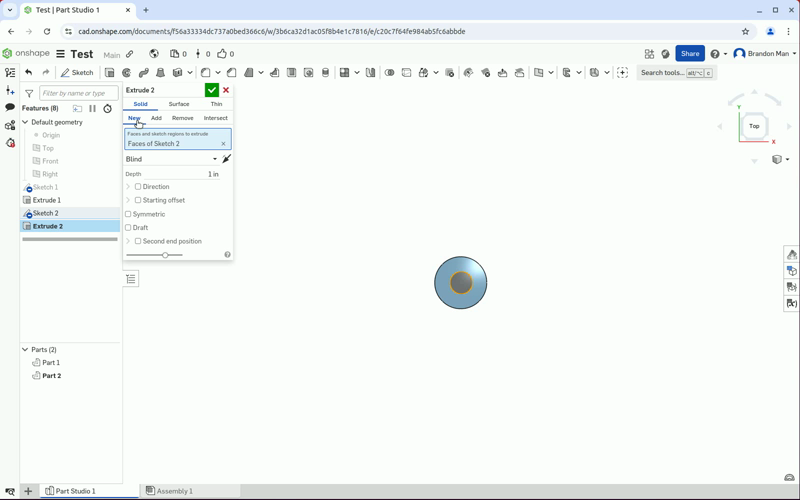
key(tab, 4)
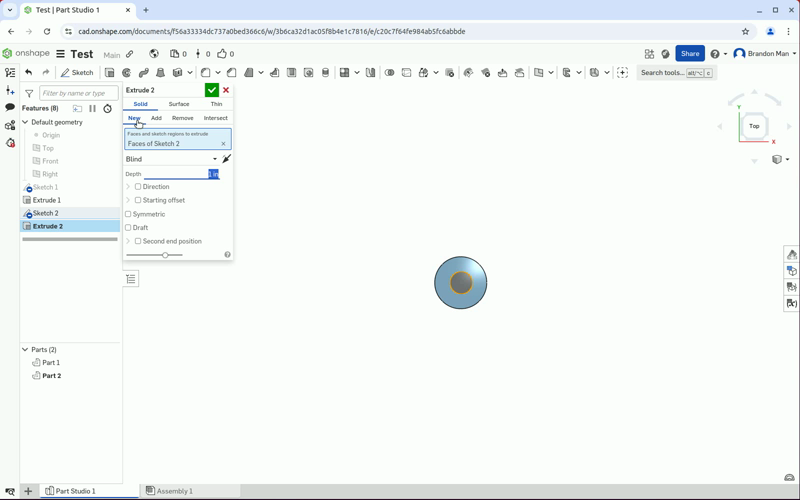
text(11.554)
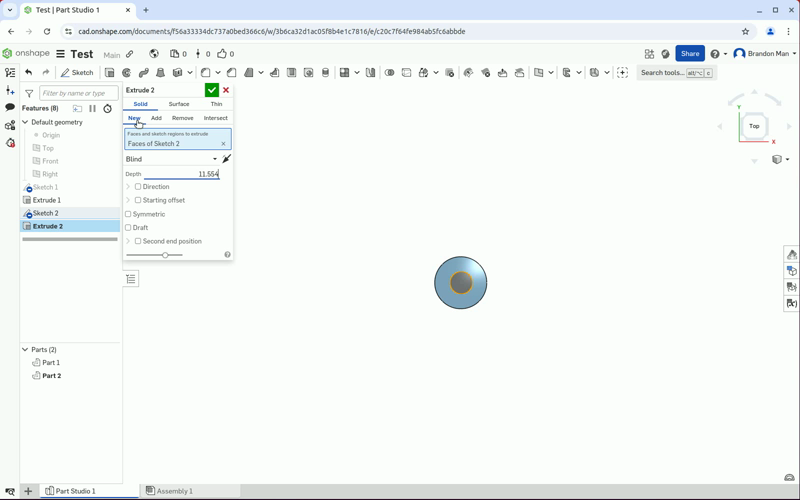
key(enter)
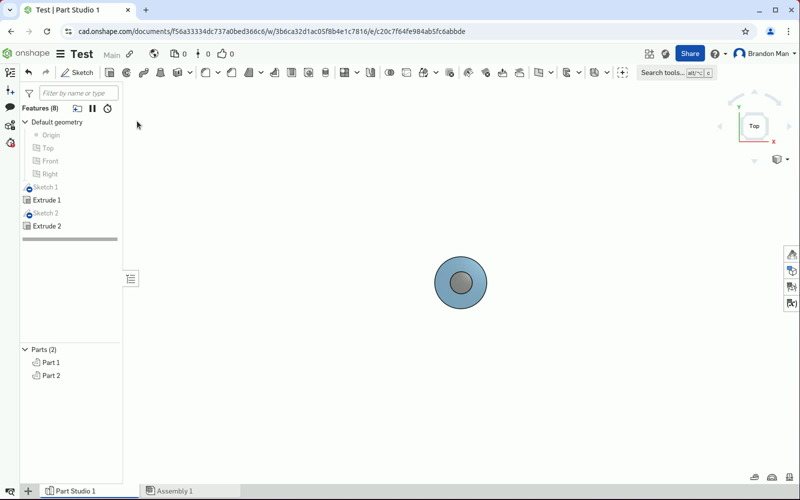
key(shift+h)
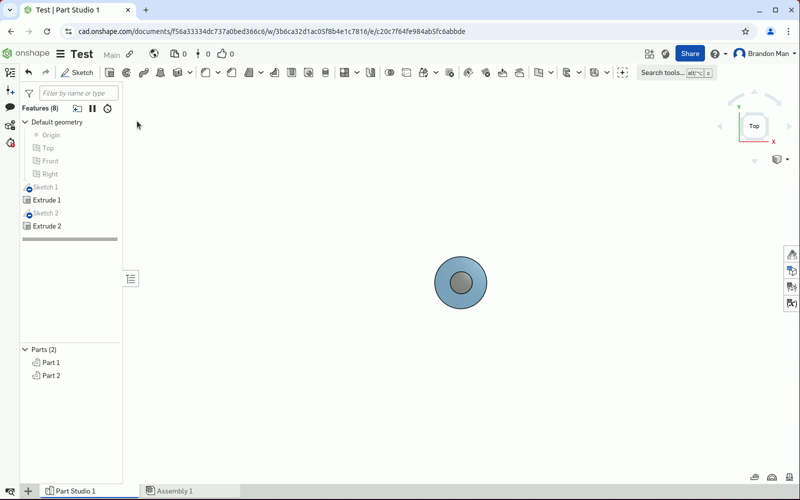
key(shift+h)
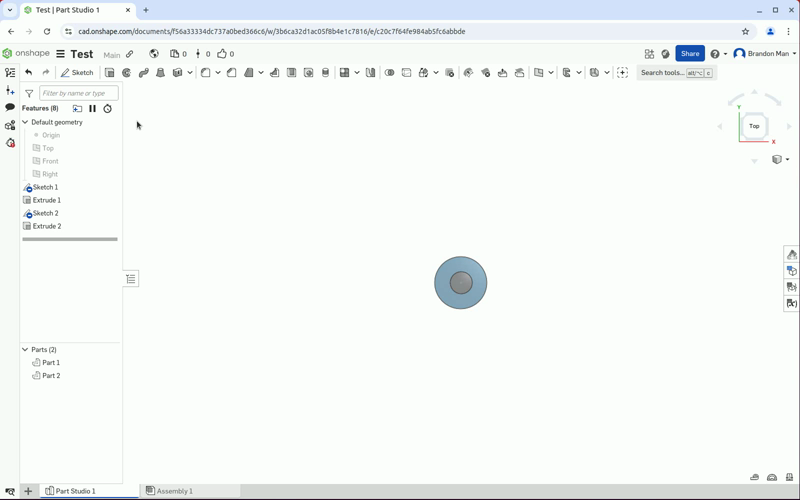
key(shift+7)
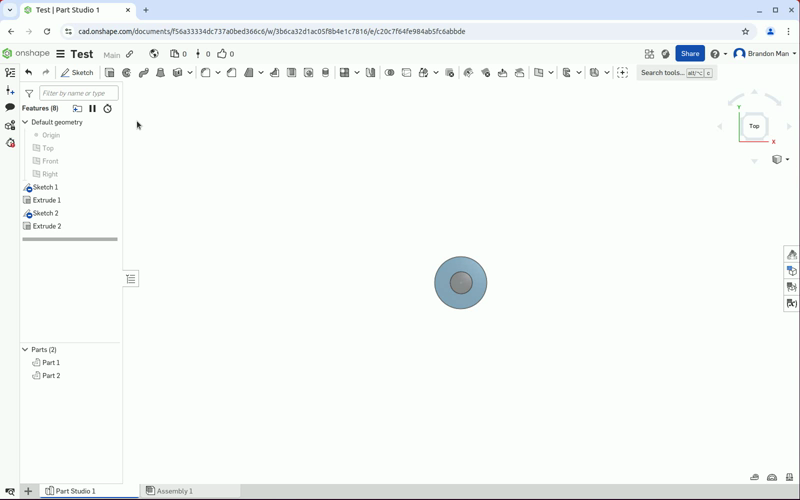
key(up, 3)
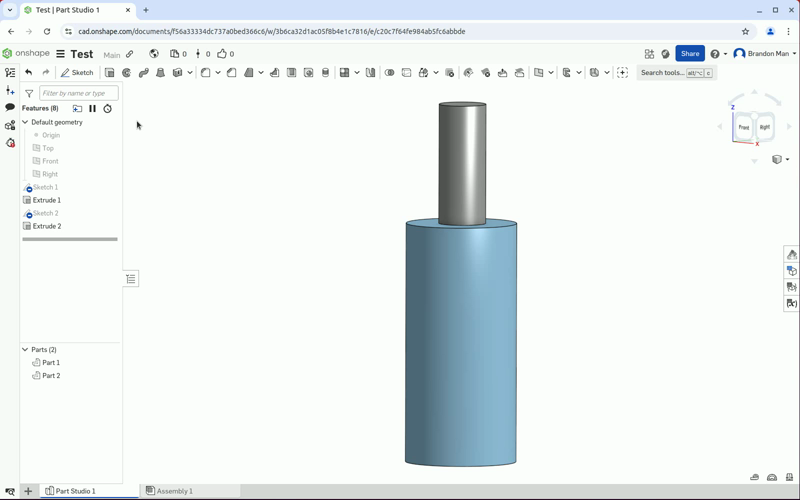
key(left, 3)
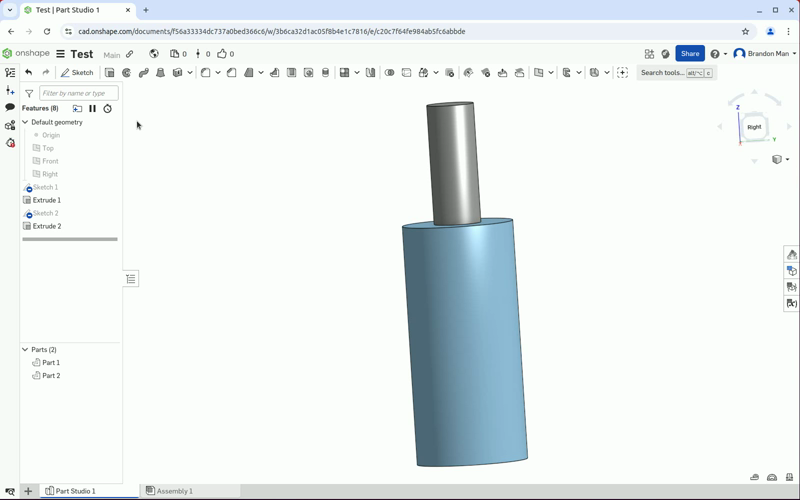
key(right, 3)
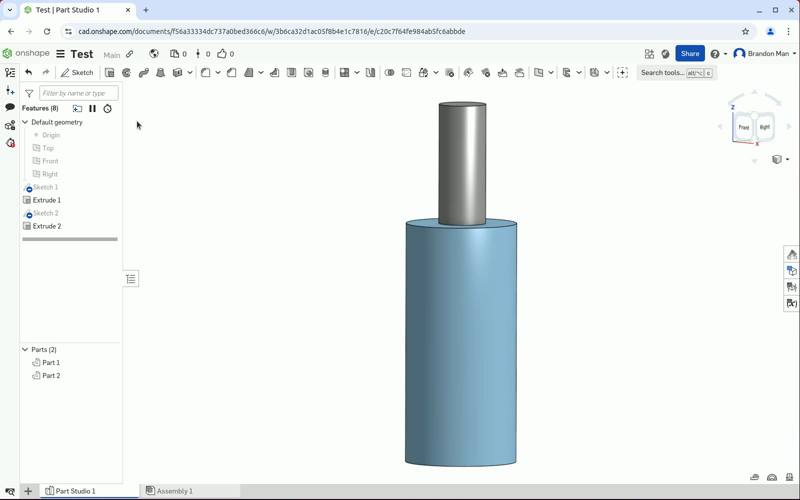
key(down, 3)
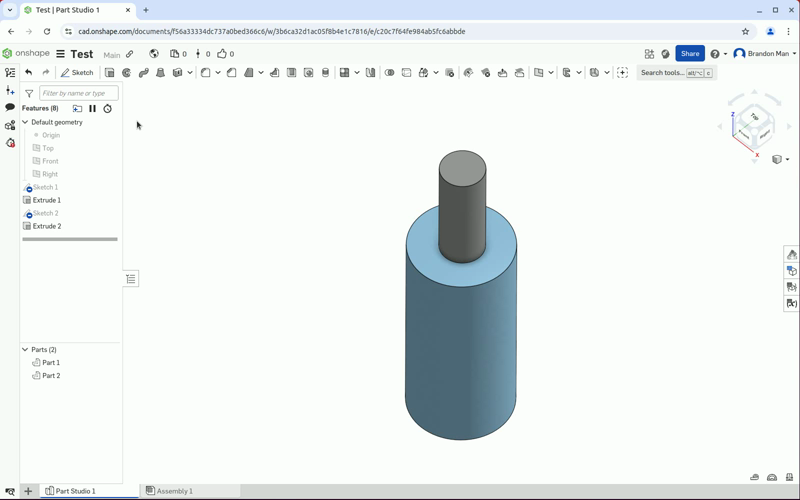
mouse_move(73, 189)
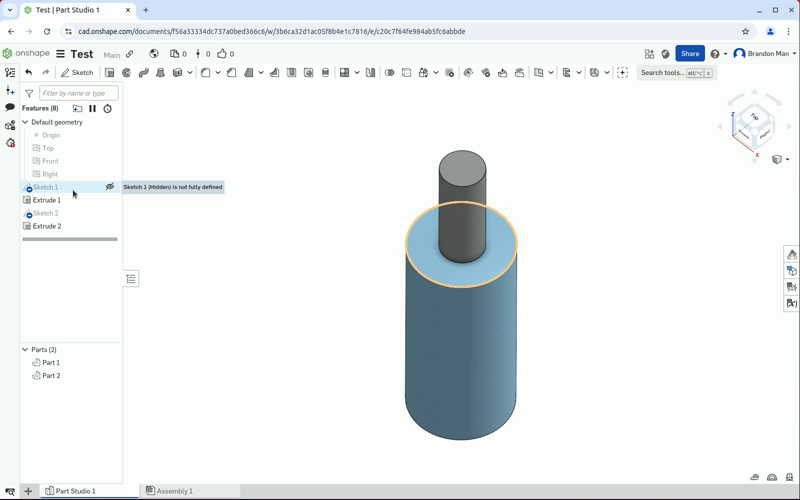
click(73, 189)